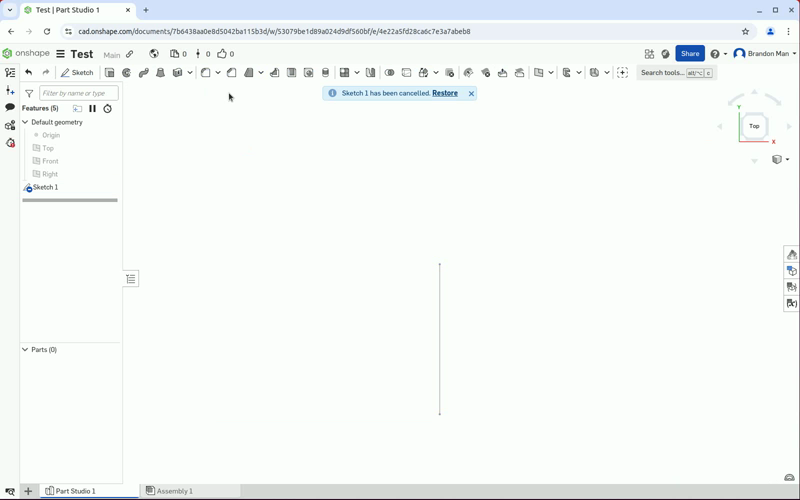
key(shift+h)
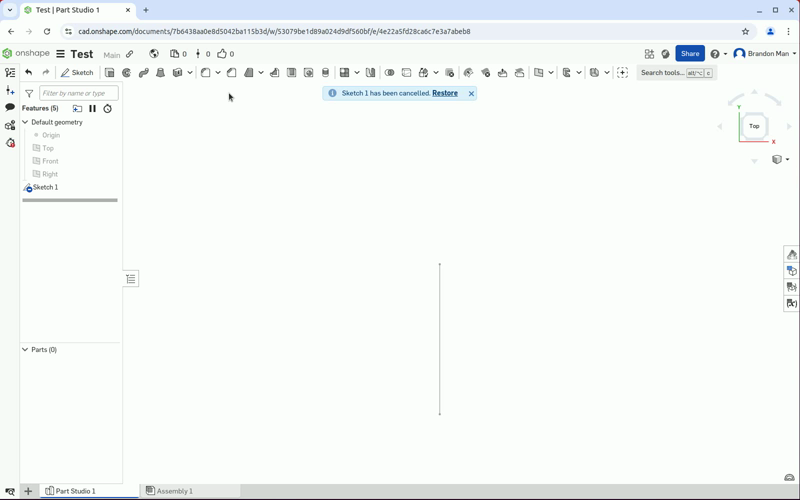
key(shift+s)
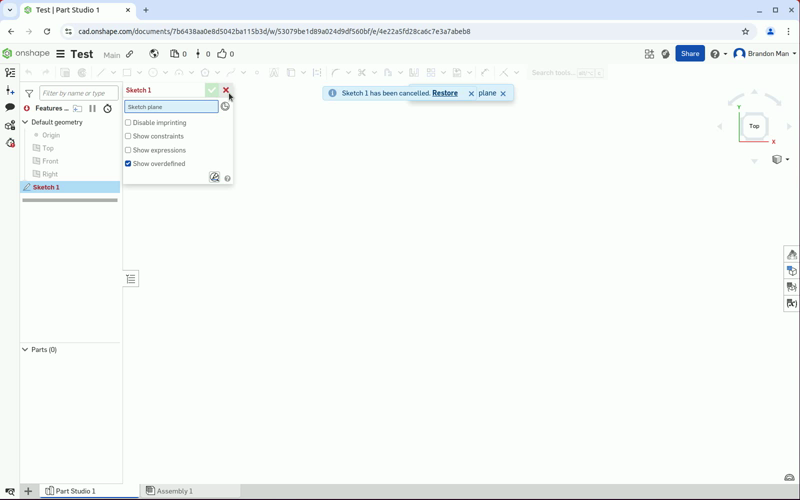
mouse_move(73, 150)
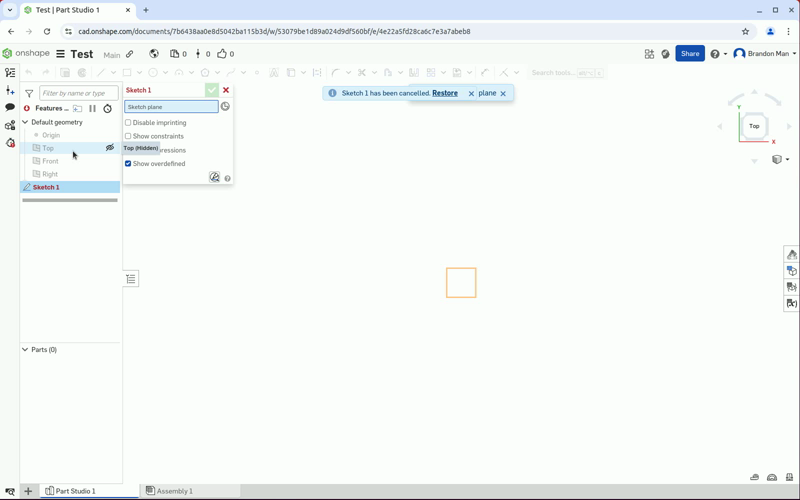
click(73, 150)
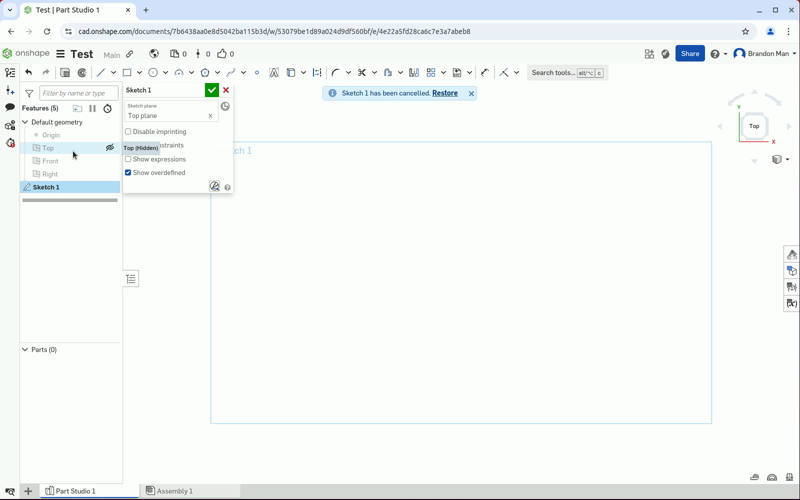
mouse_move(73, 352)
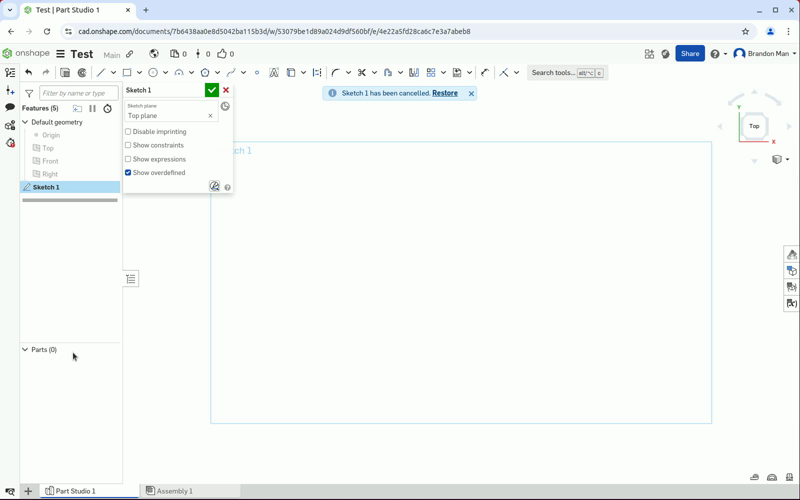
key(y)
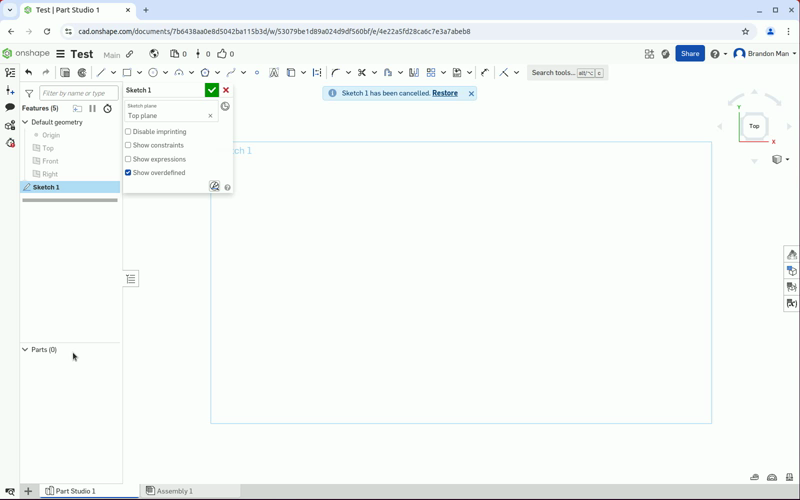
key(c)
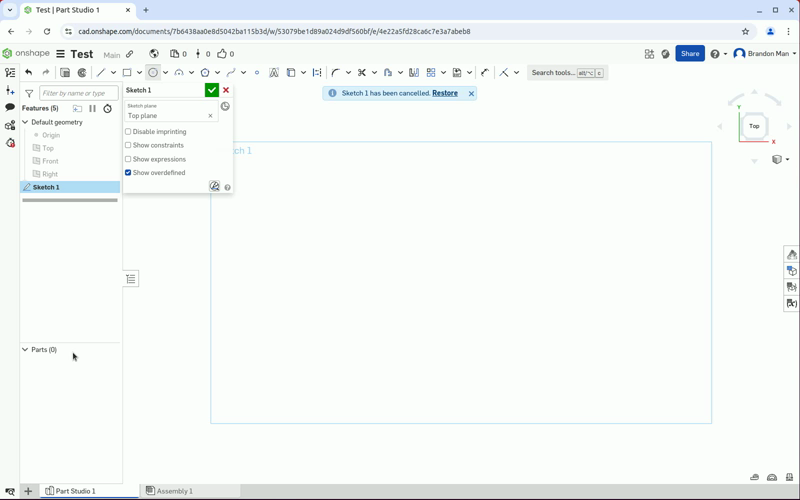
key_down(shift)
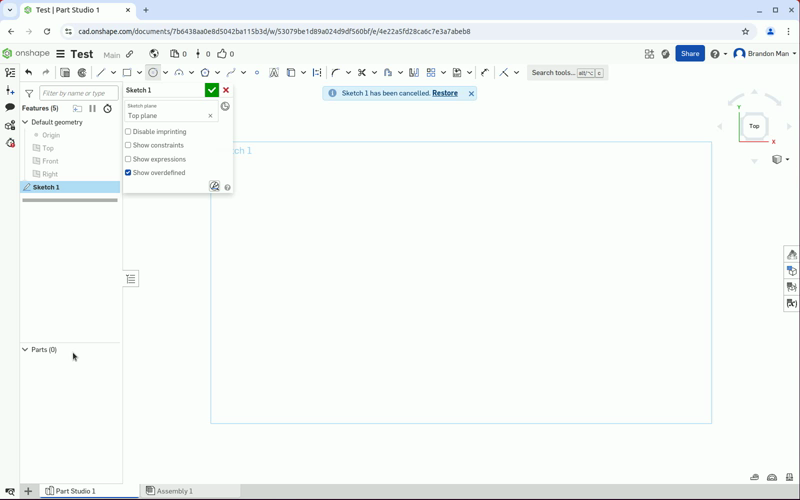
mouse_move(461, 282)
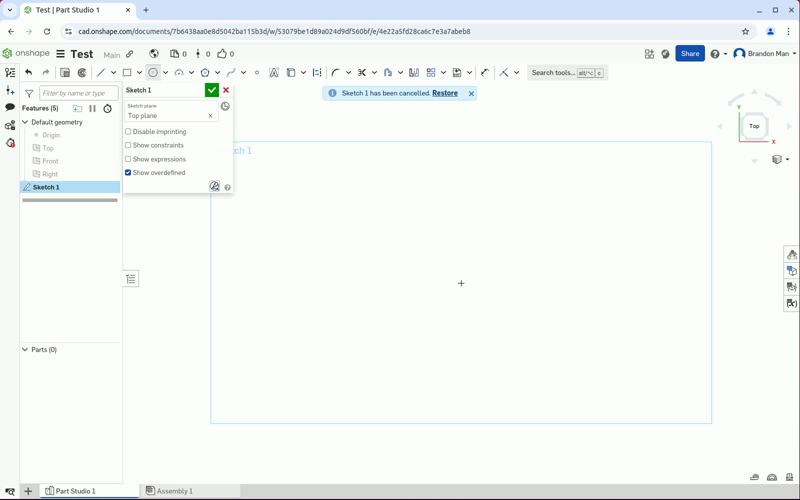
click(461, 282)
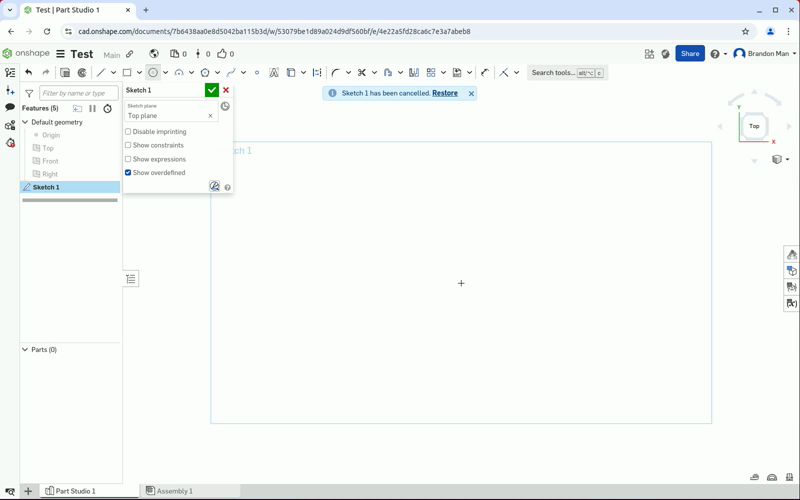
key_up(shift)
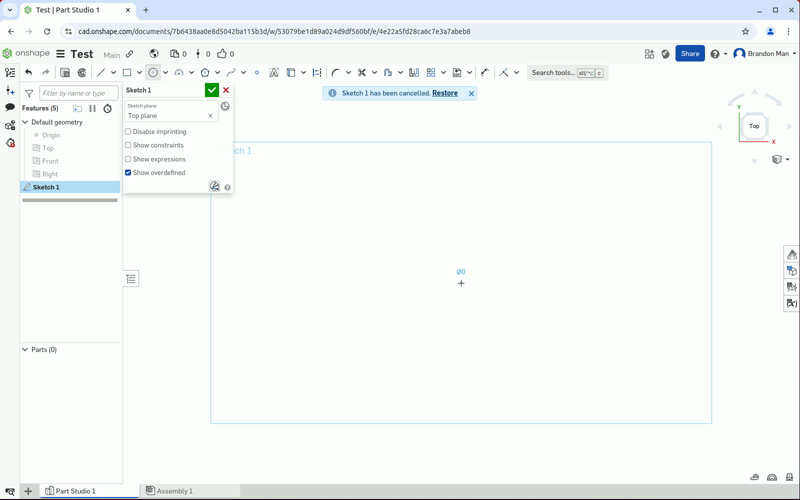
mouse_move(520, 282)
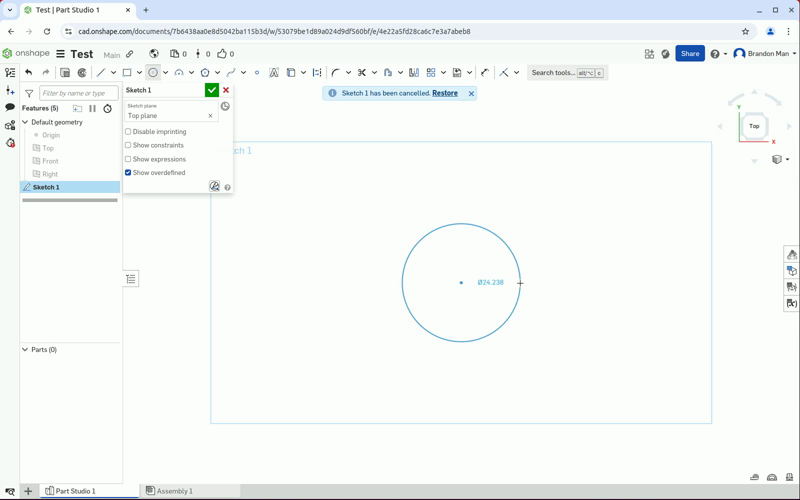
click(520, 282)
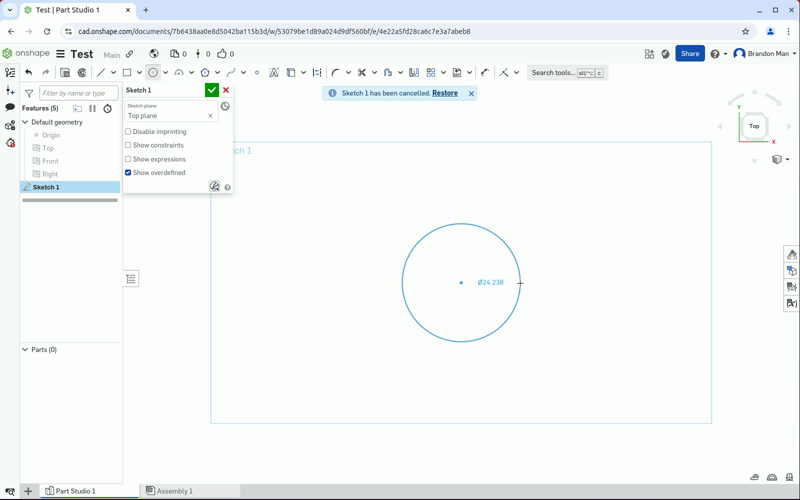
key(esc)
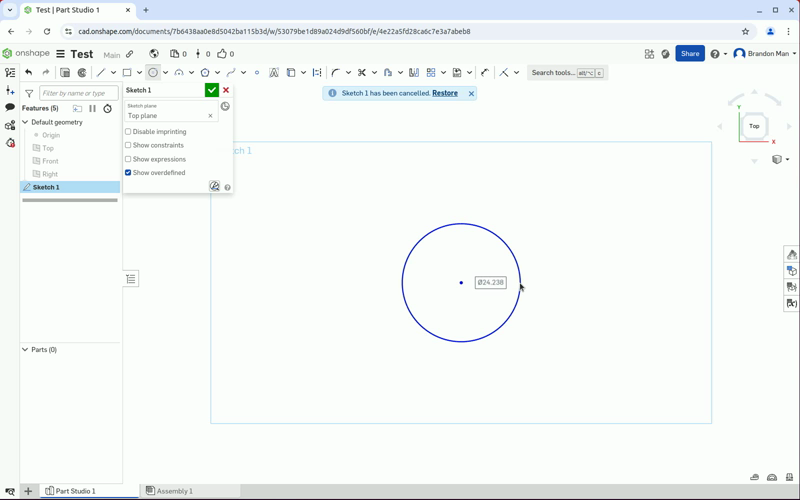
mouse_move(489, 272)
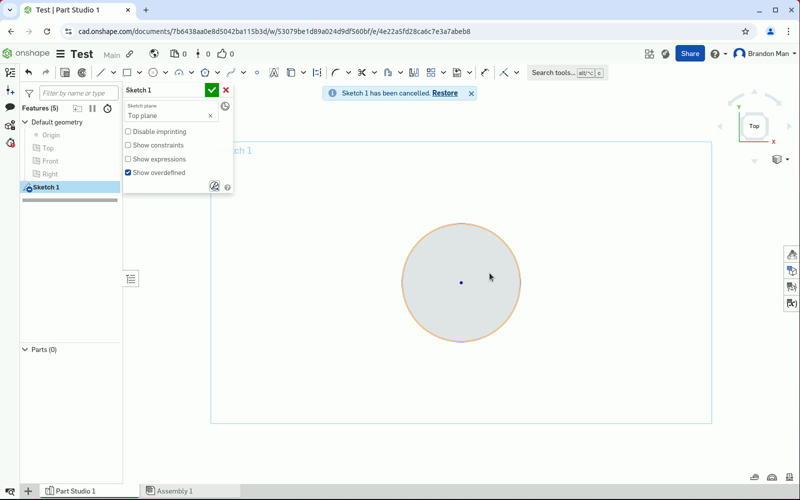
click(489, 272)
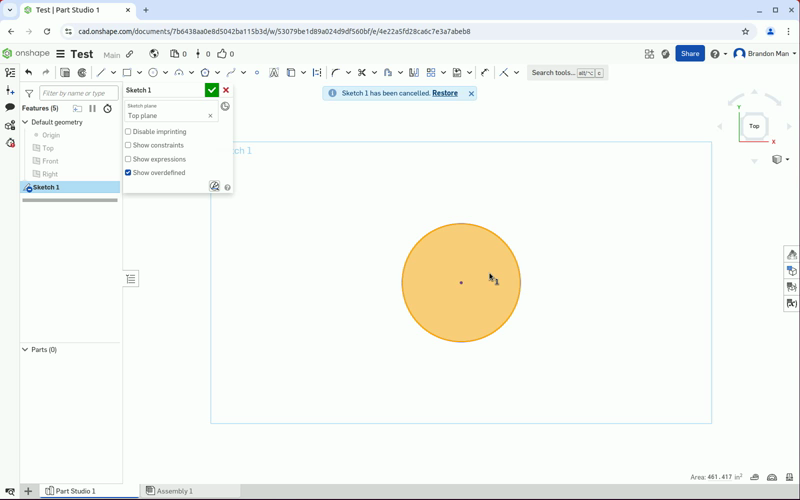
mouse_move(73, 352)
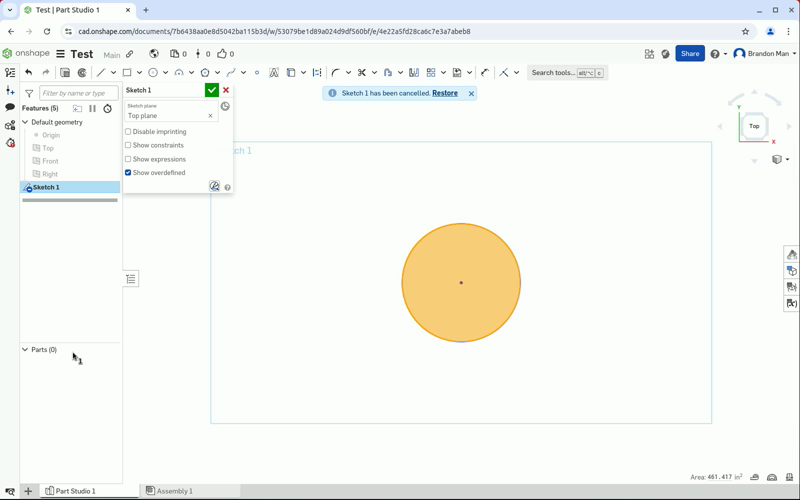
key(shift+y)
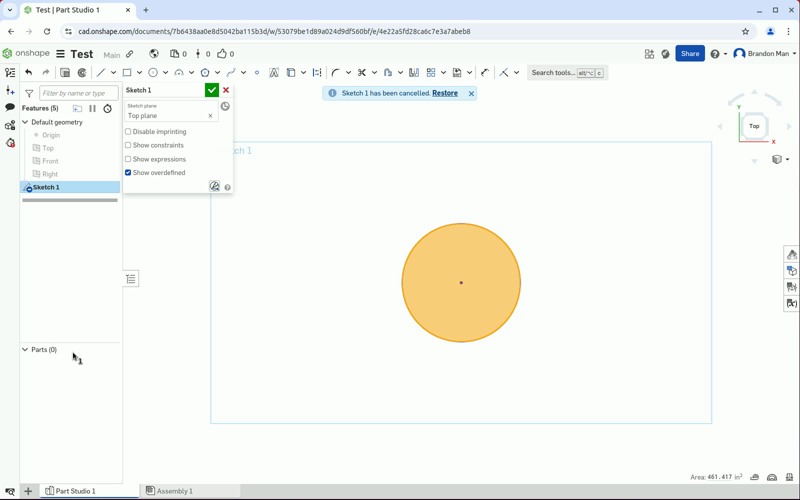
key(shift+e)
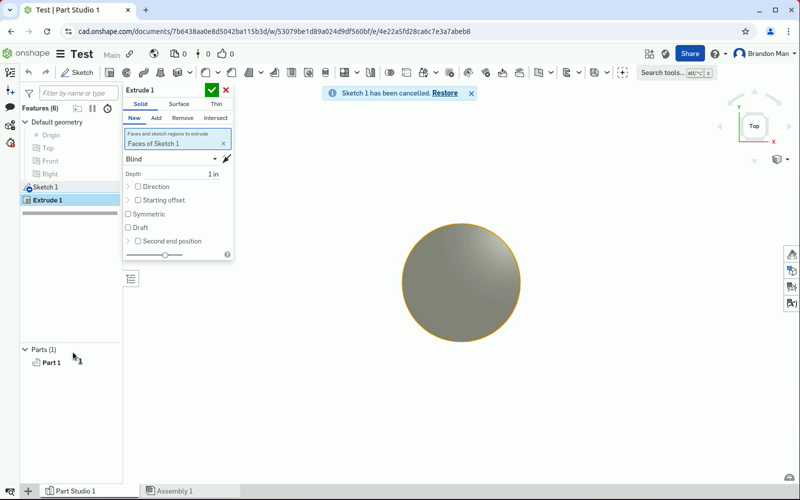
mouse_move(143, 106)
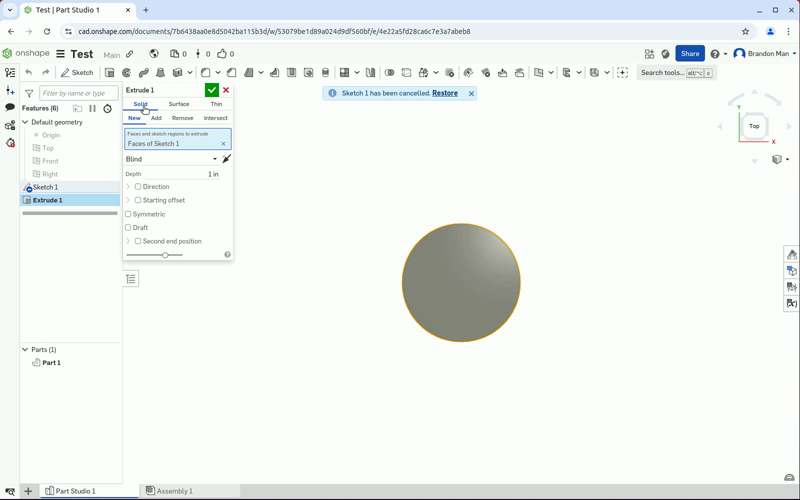
click(143, 106)
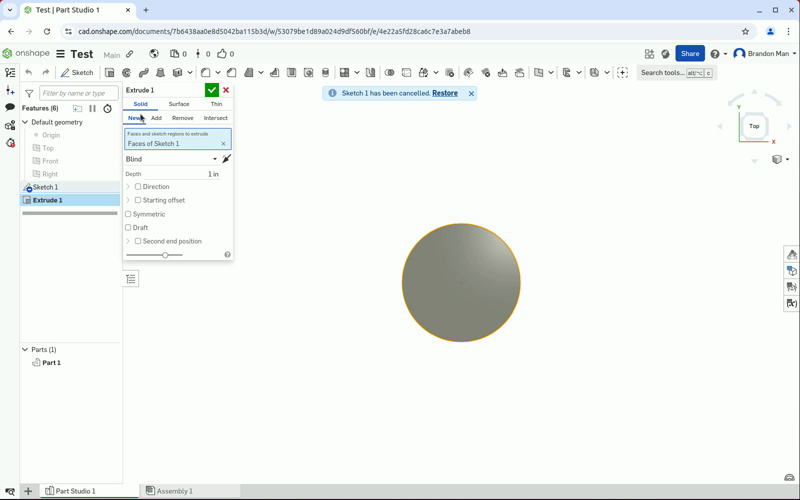
mouse_move(137, 120)
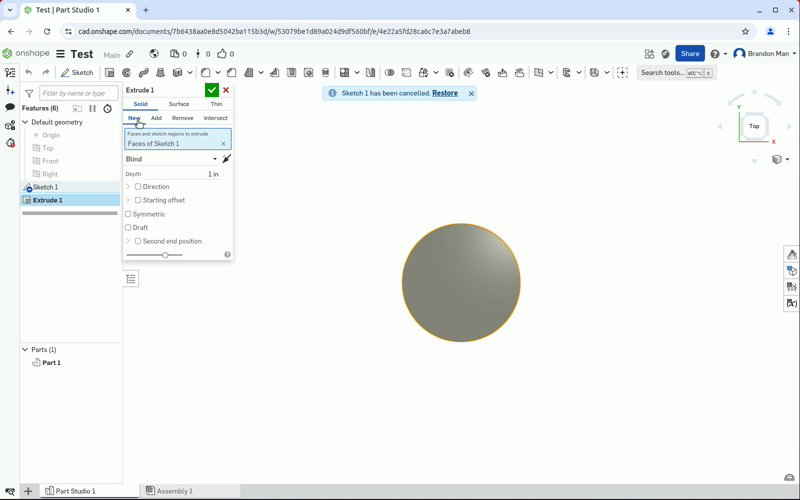
click(137, 120)
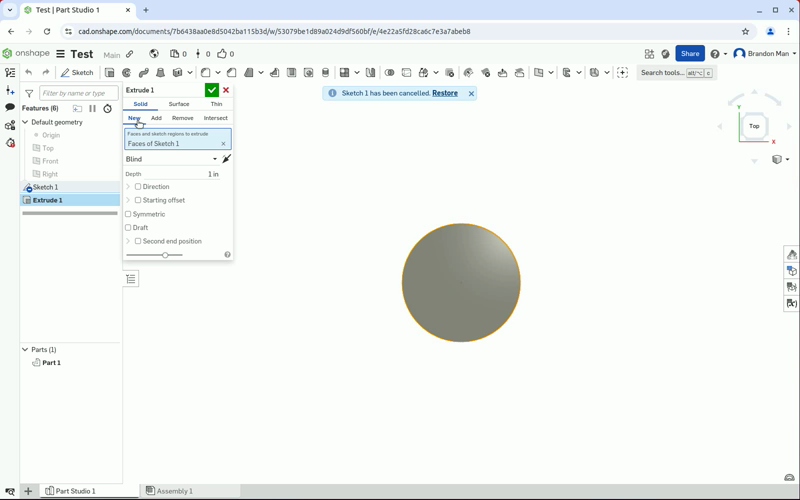
key(tab, 4)
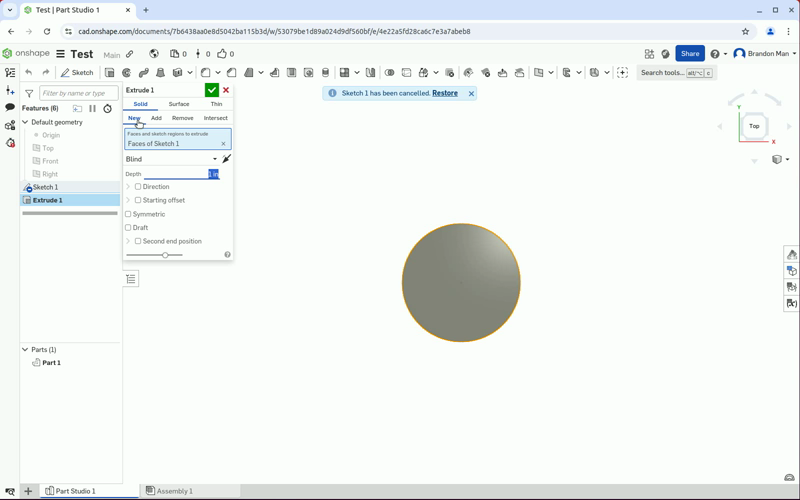
text(3.851)
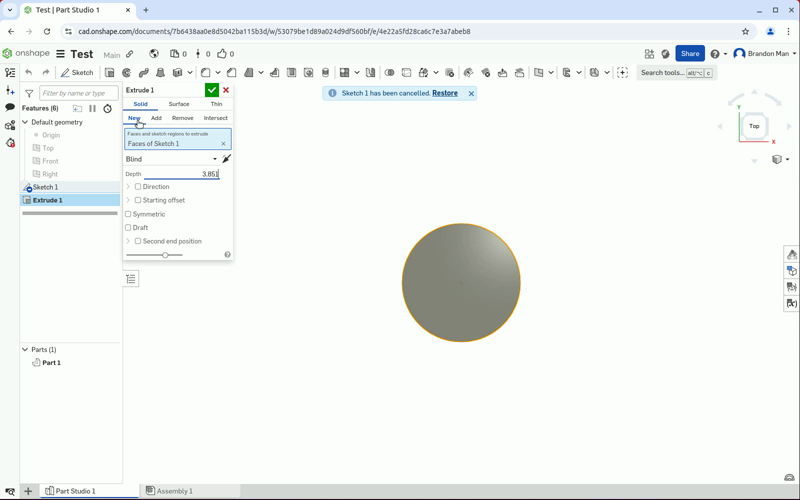
key(enter)
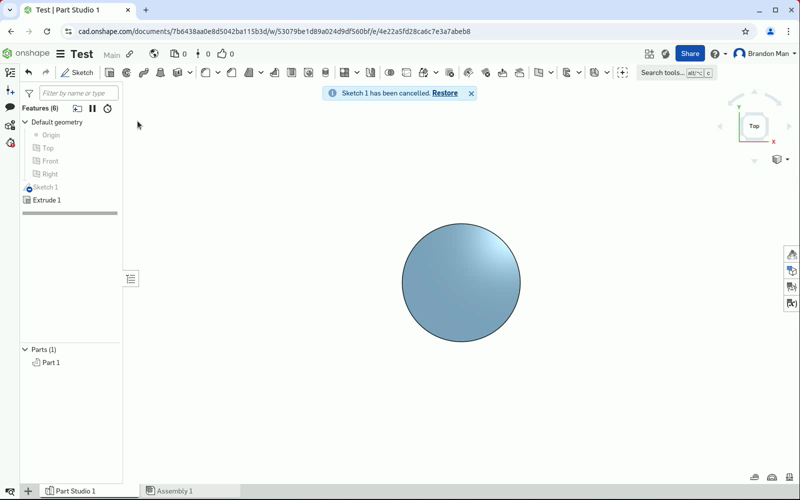
key(shift+h)
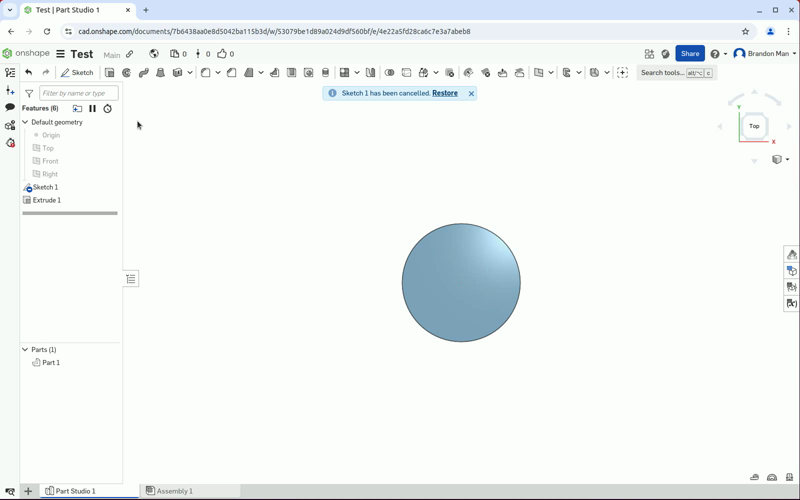
key(shift+h)
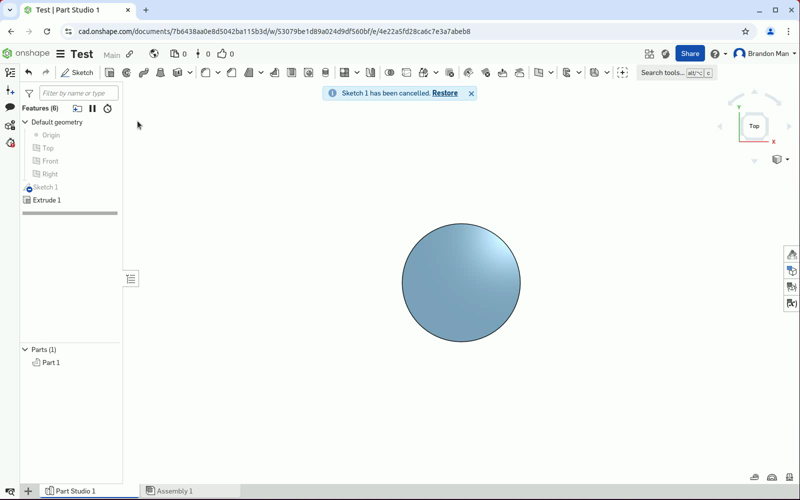
mouse_move(73, 189)
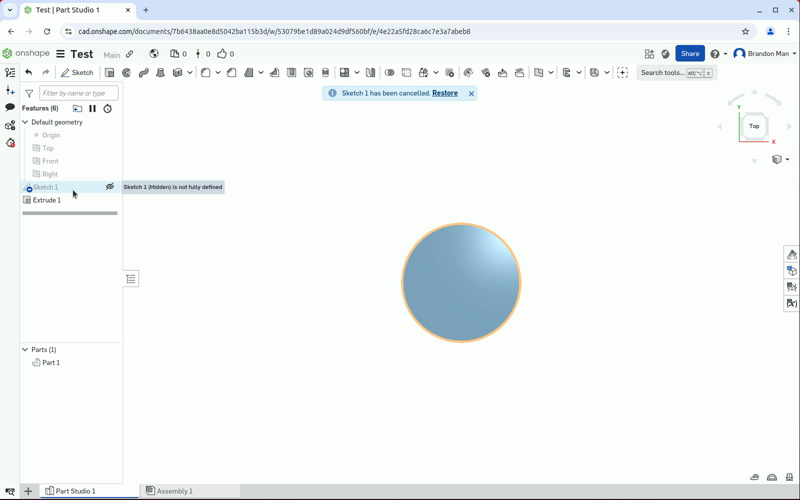
click(73, 189)
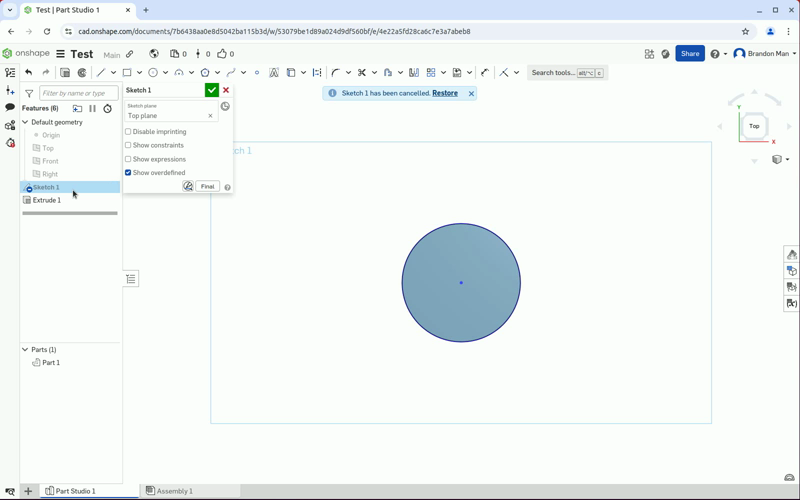
mouse_move(229, 92)
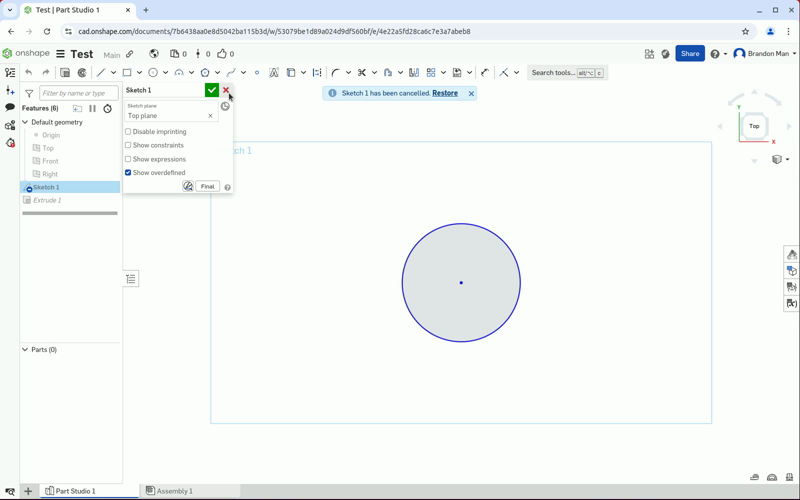
click(229, 92)
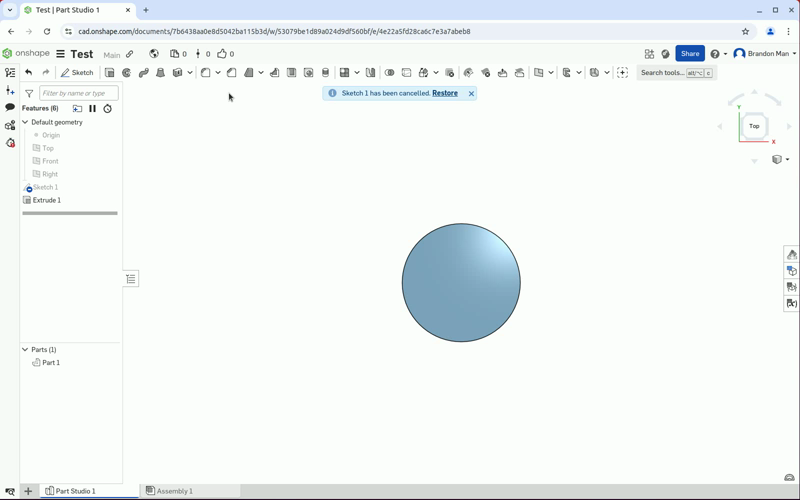
mouse_move(541, 75)
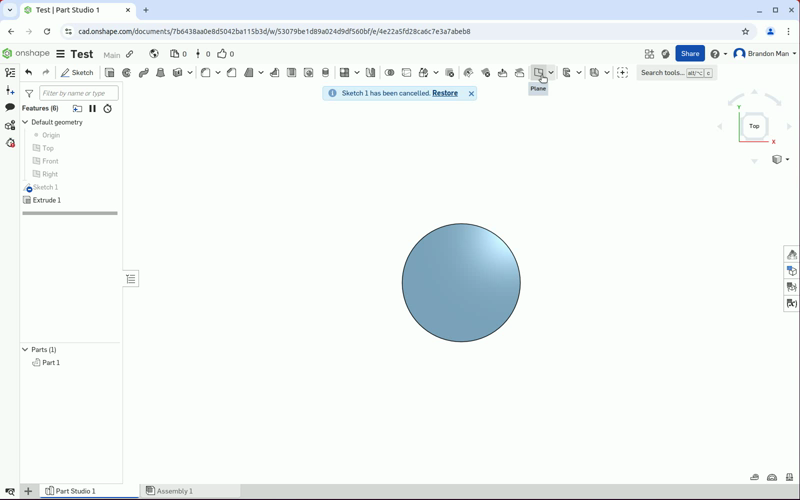
click(541, 75)
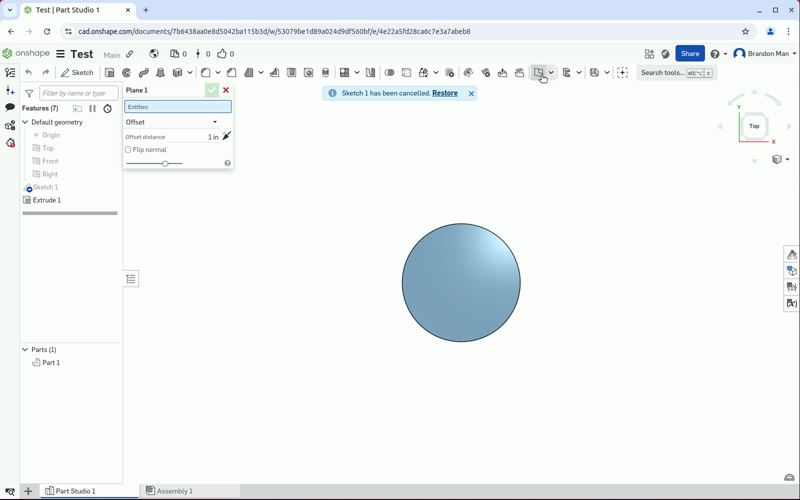
mouse_move(73, 150)
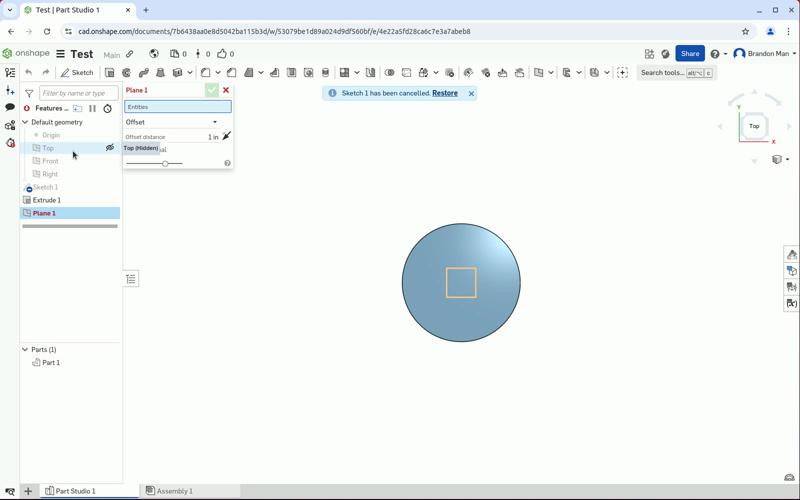
click(73, 150)
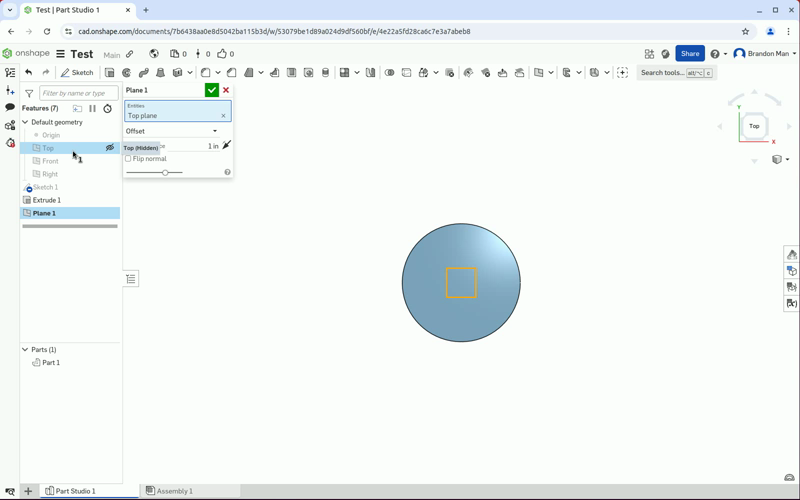
key(tab, 2)
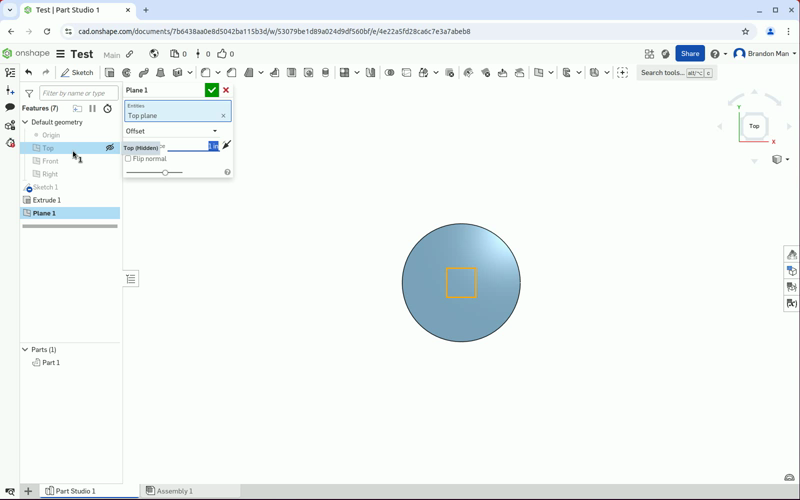
text(3.851)
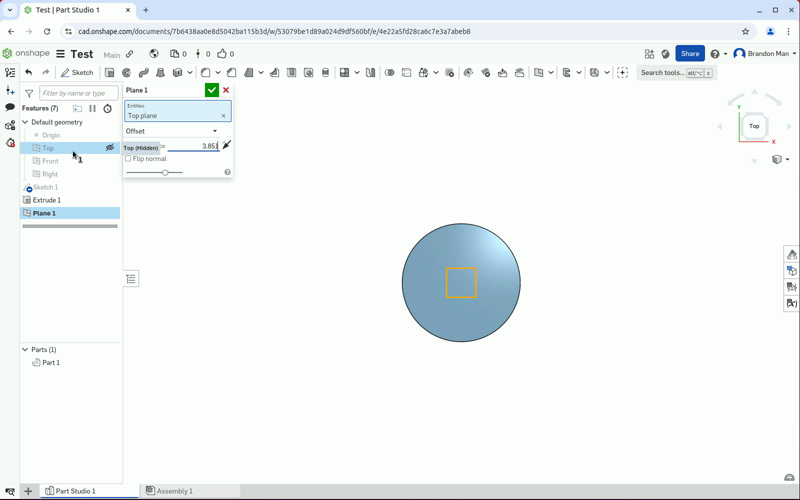
key(enter, 2)
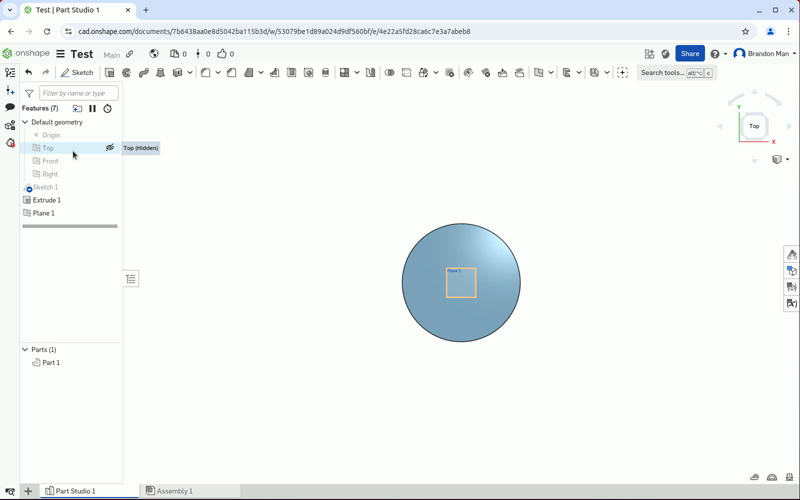
key(shift+s)
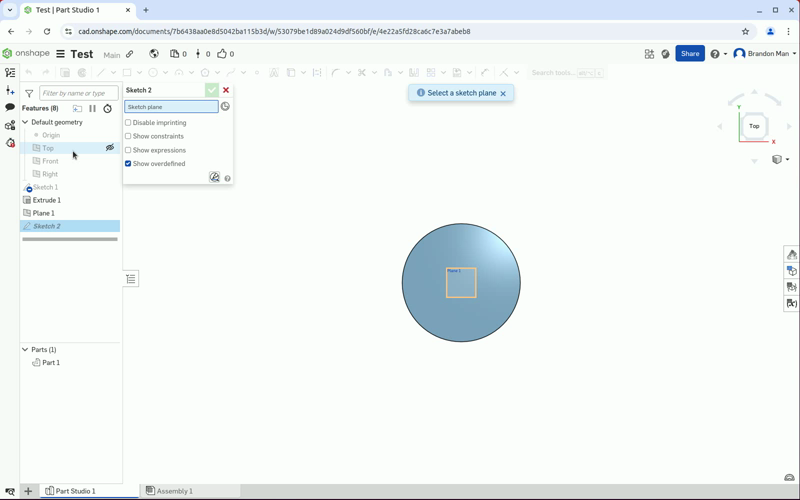
mouse_move(73, 215)
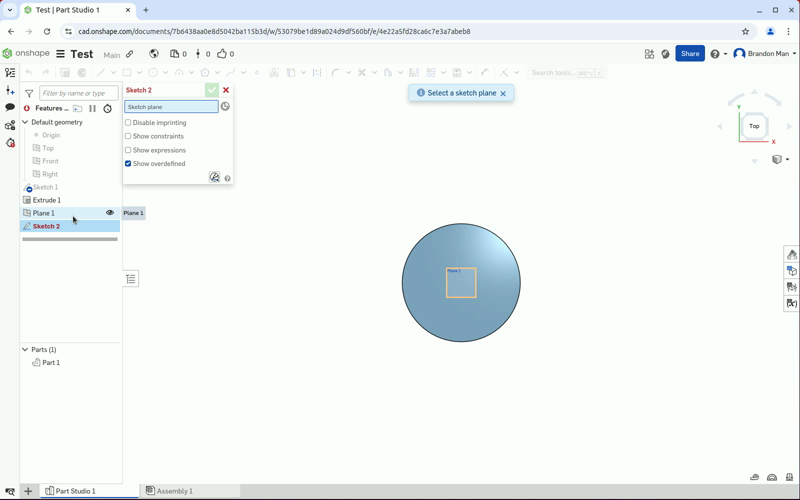
click(73, 215)
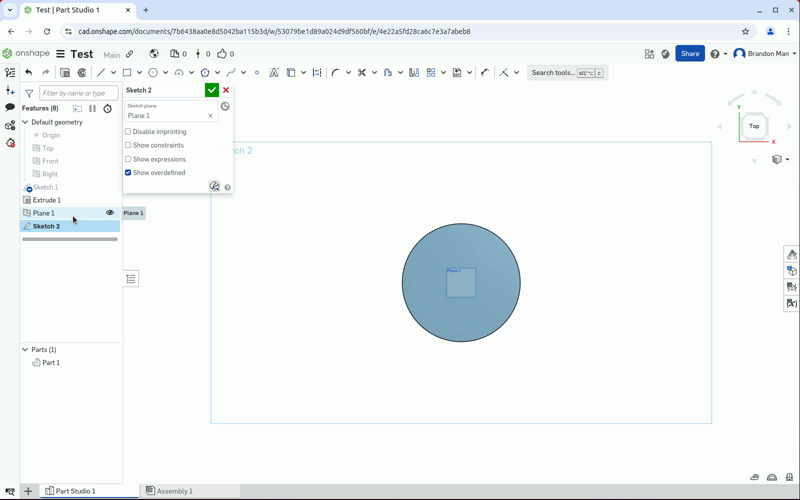
mouse_move(73, 352)
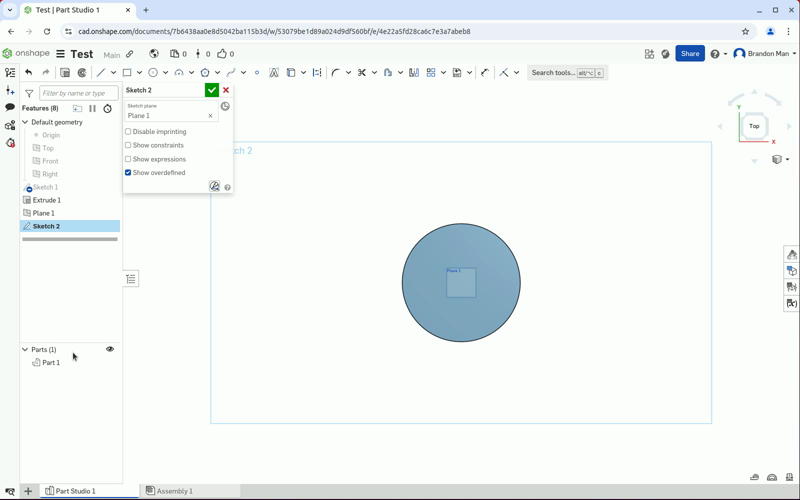
key(y)
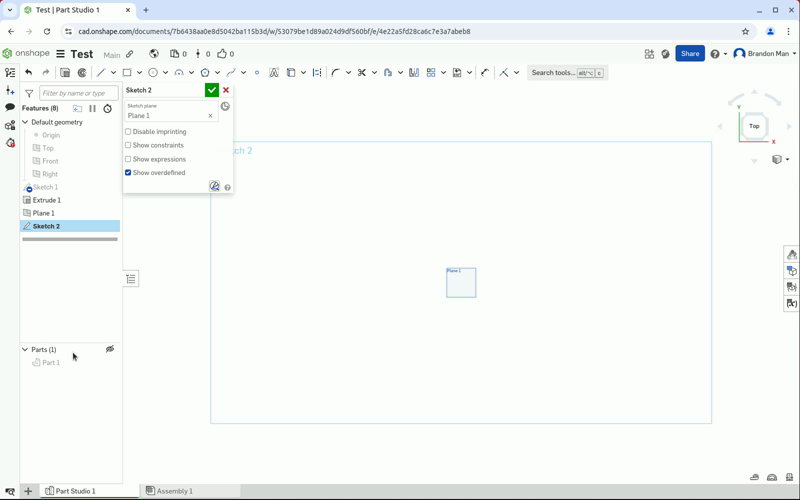
key(c)
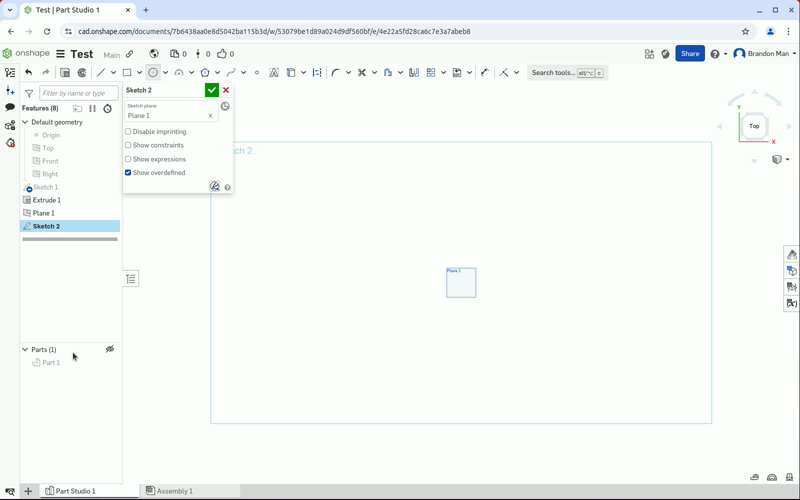
key_down(shift)
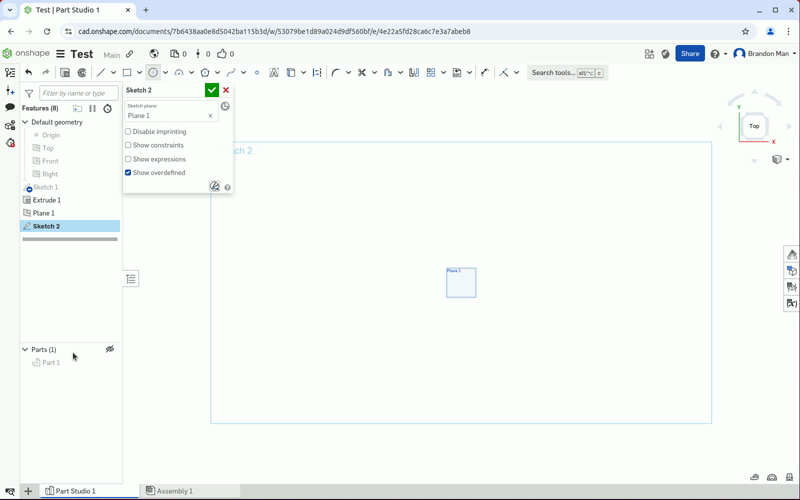
mouse_move(461, 282)
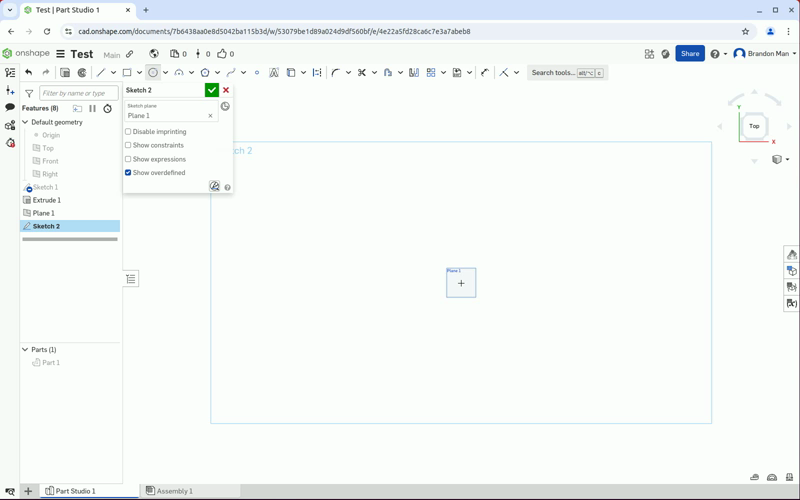
click(461, 282)
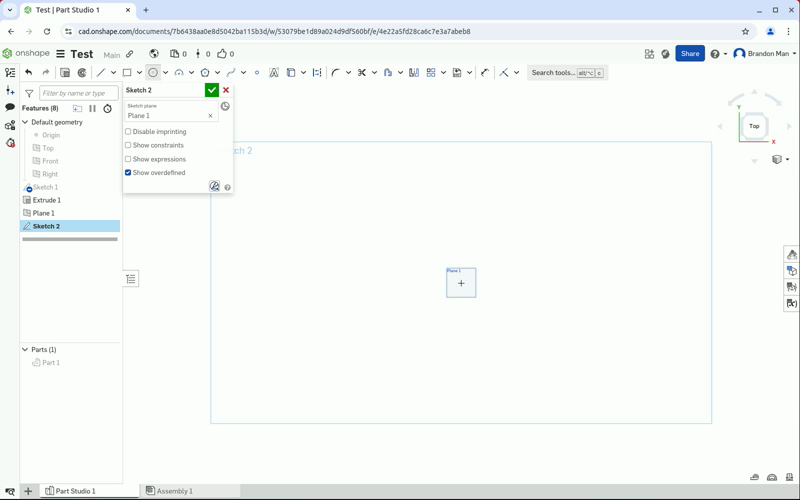
key_up(shift)
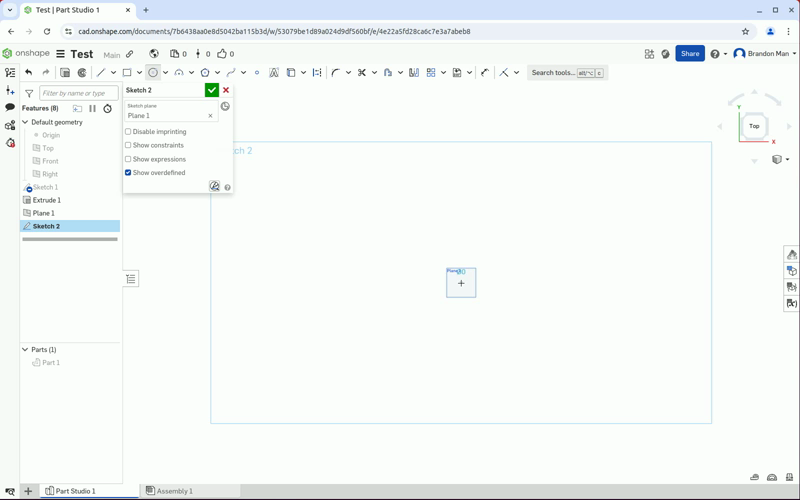
mouse_move(508, 282)
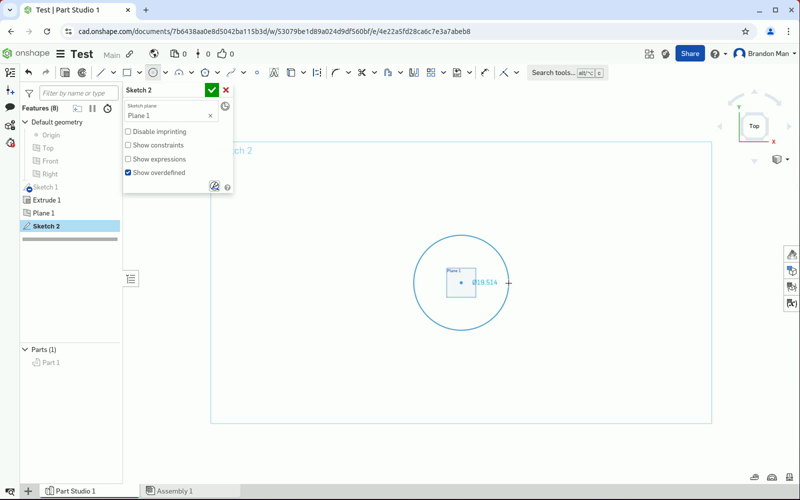
click(508, 282)
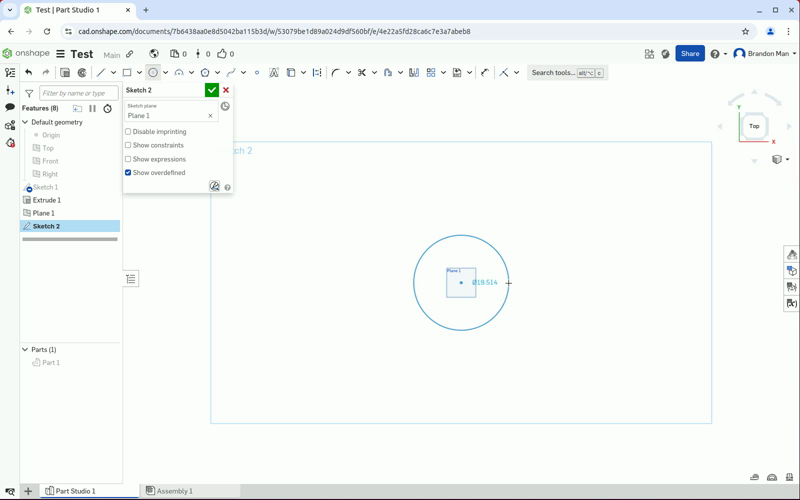
key(esc)
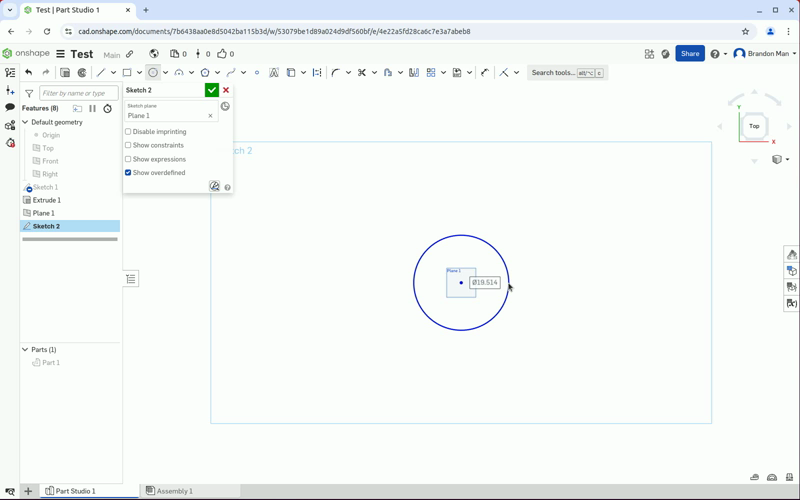
mouse_move(442, 246)
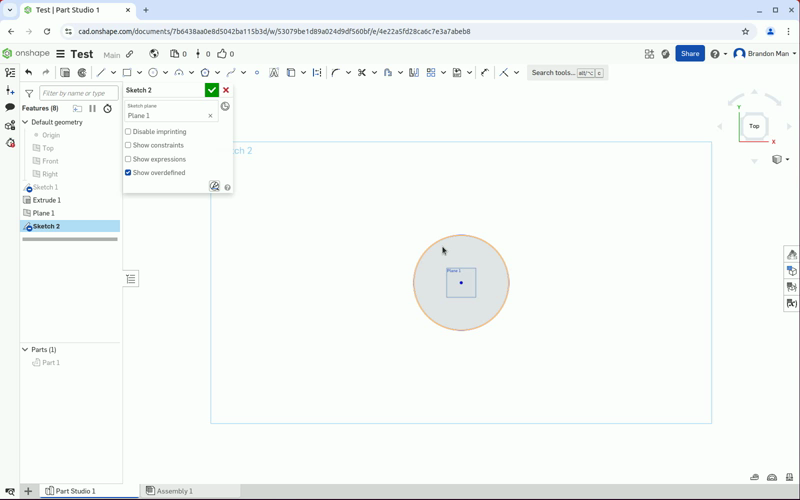
click(442, 246)
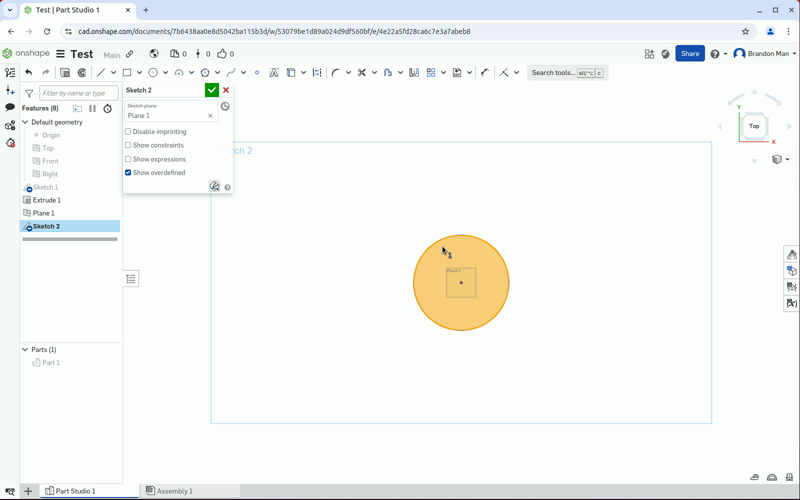
mouse_move(73, 352)
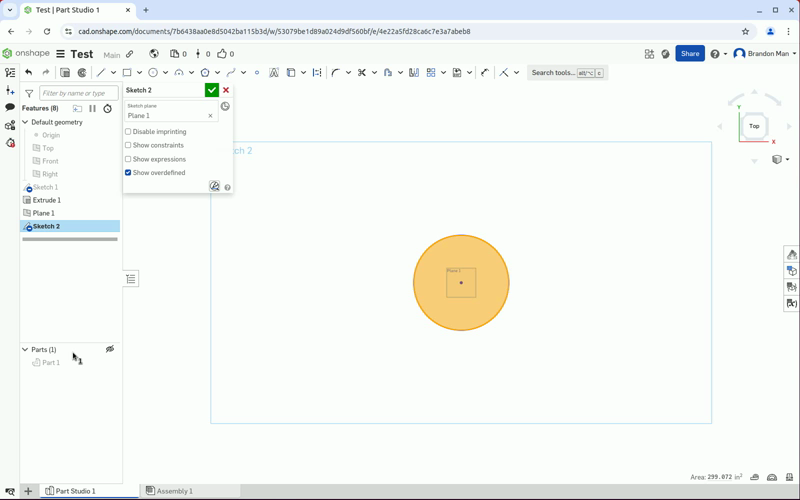
key(shift+y)
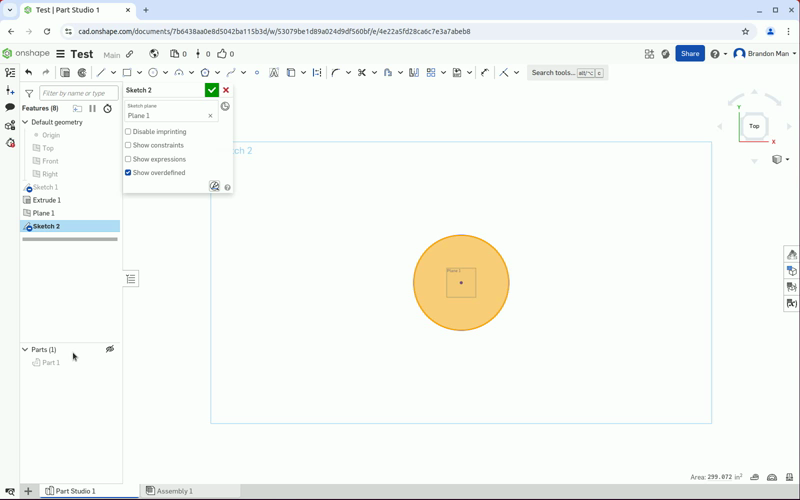
key(shift+e)
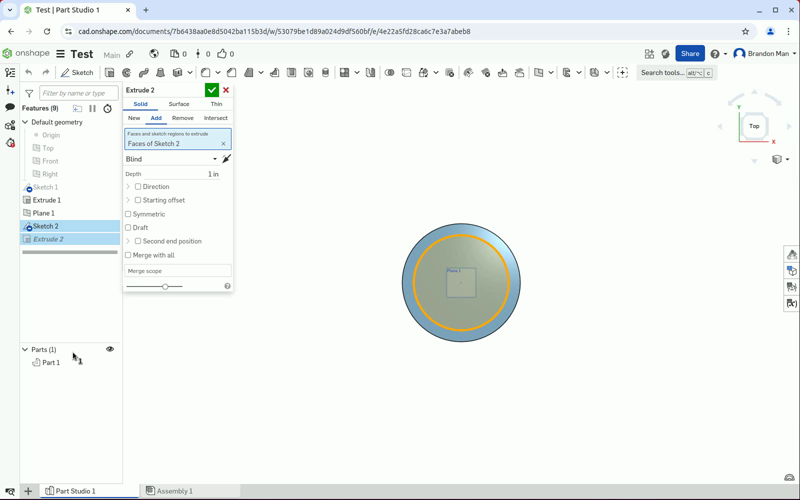
mouse_move(143, 106)
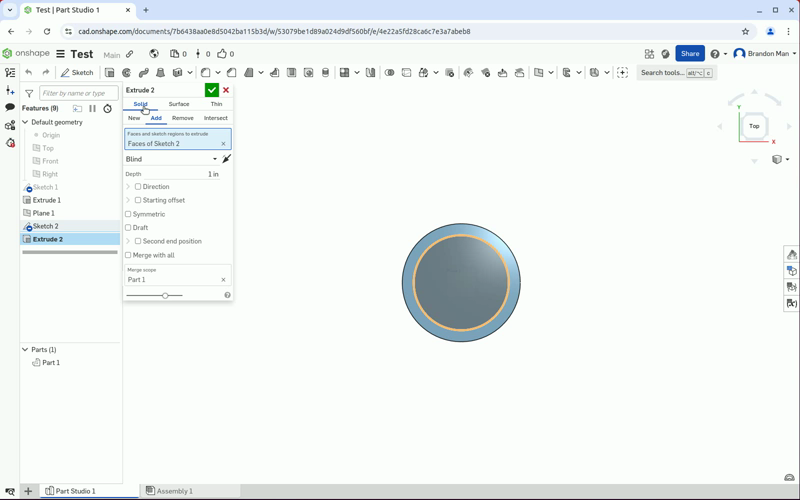
click(143, 106)
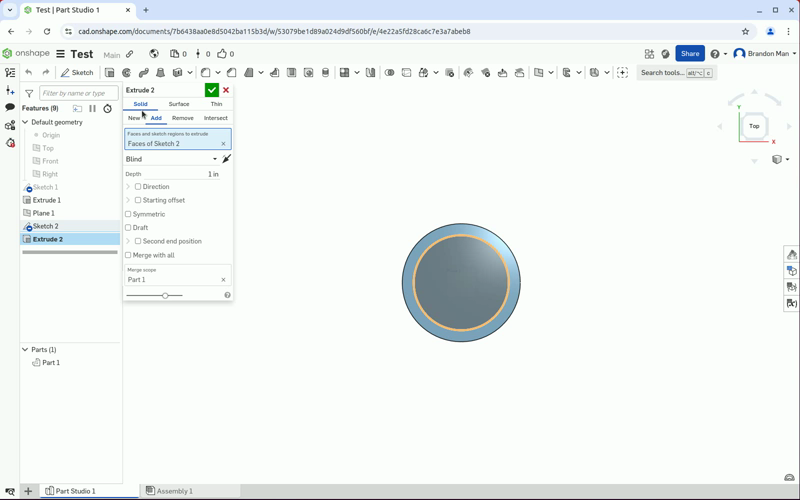
mouse_move(137, 120)
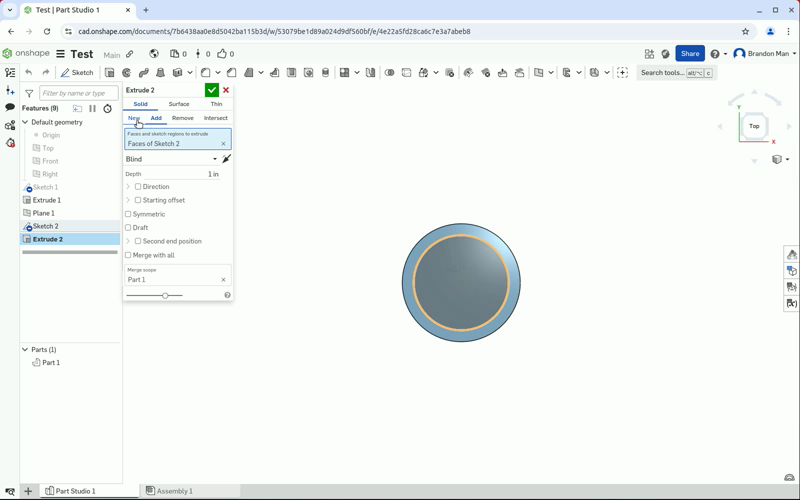
click(137, 120)
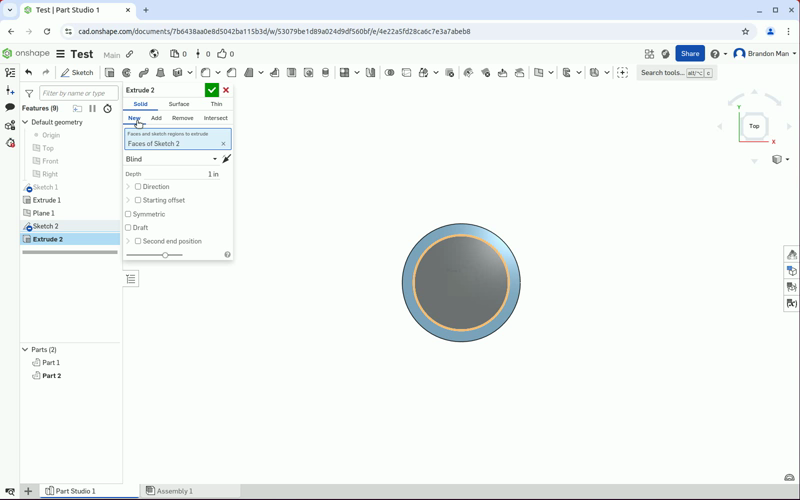
key(tab, 4)
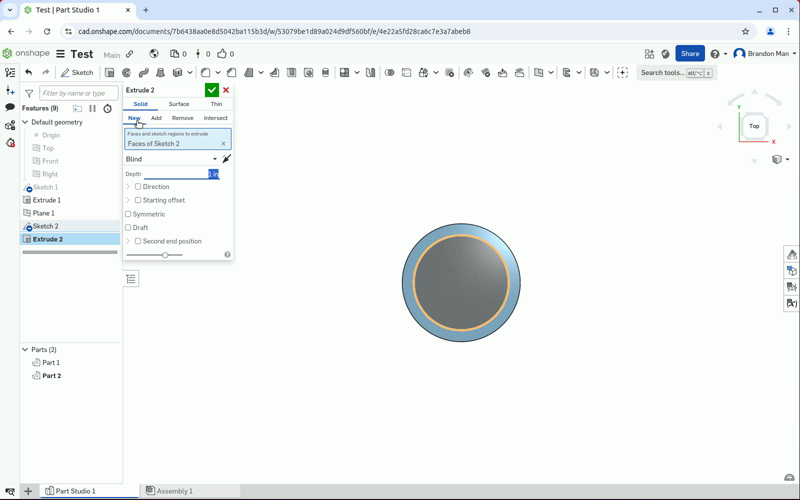
text(19.257)
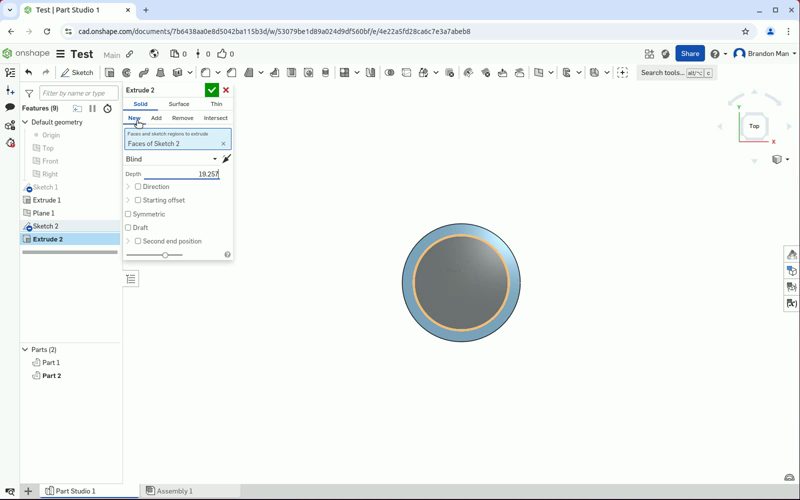
key(enter)
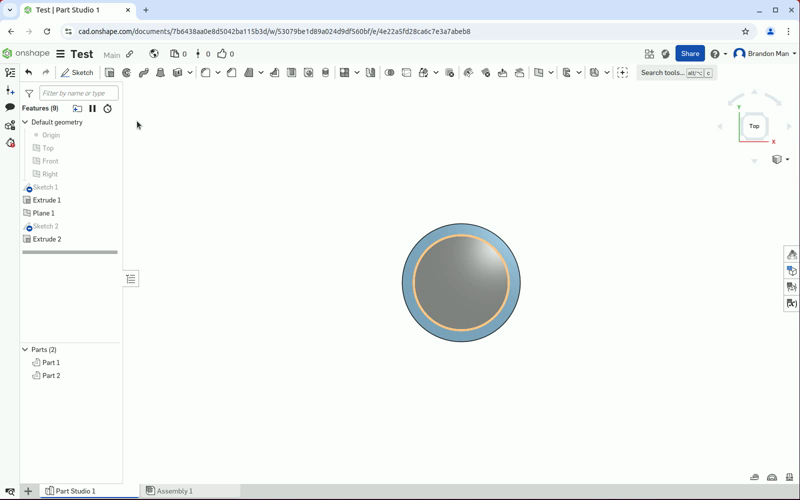
key(shift+h)
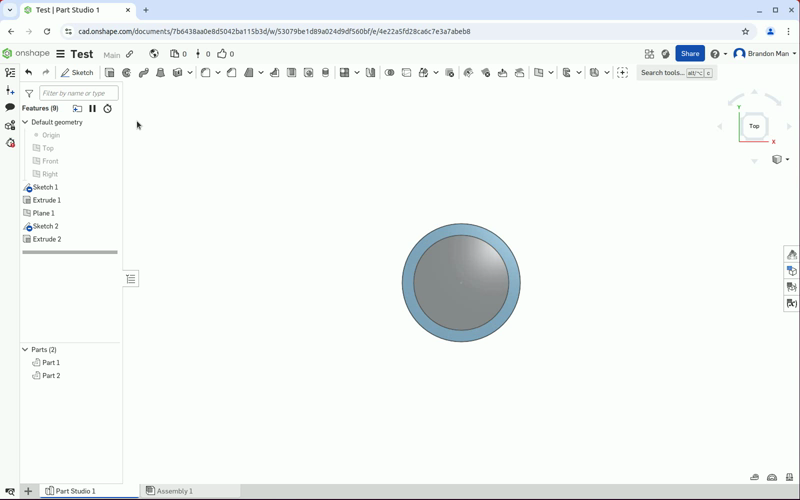
key(shift+h)
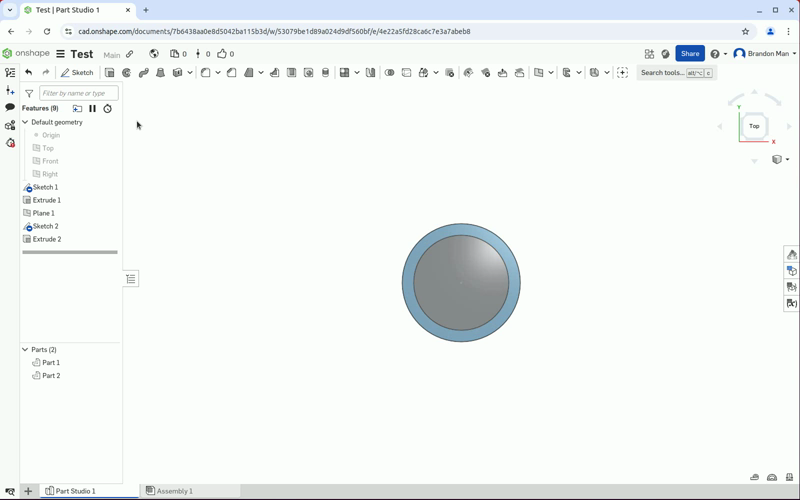
key(shift+7)
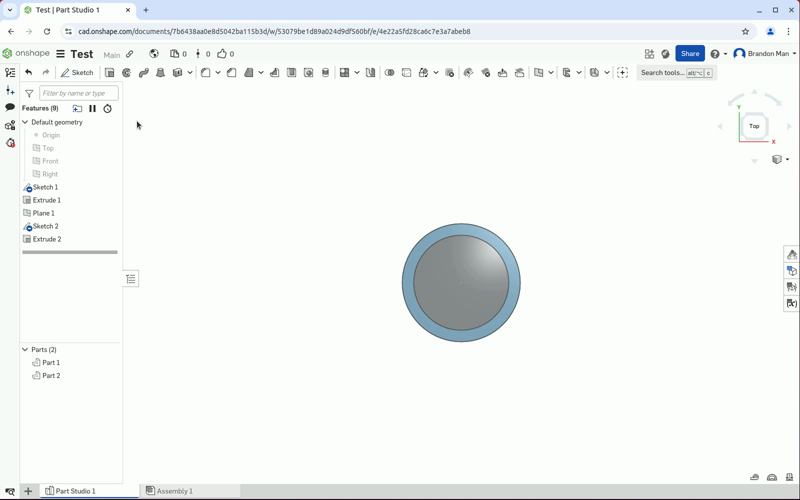
key(up, 3)
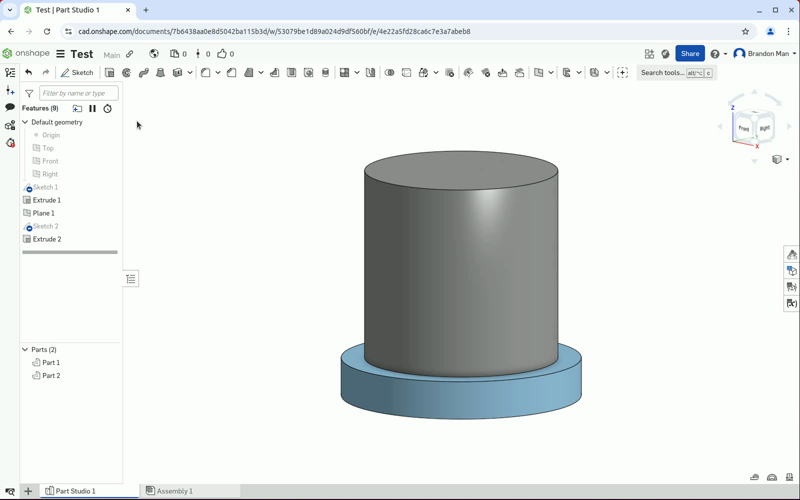
key(left, 3)
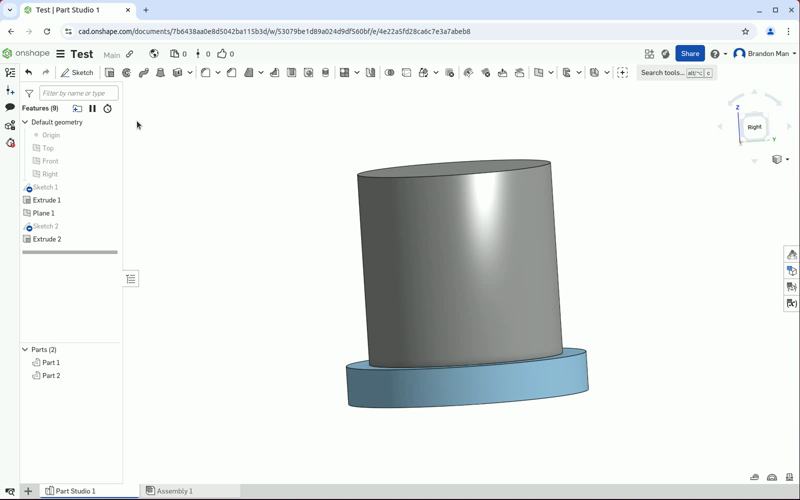
key(right, 3)
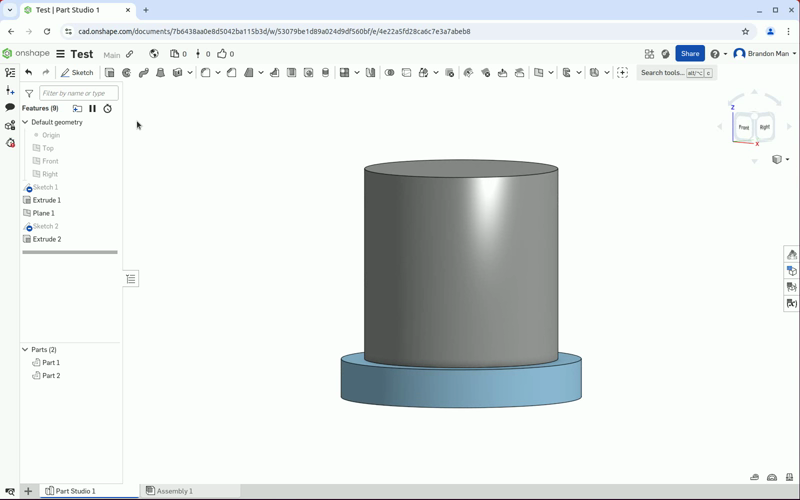
key(down, 3)
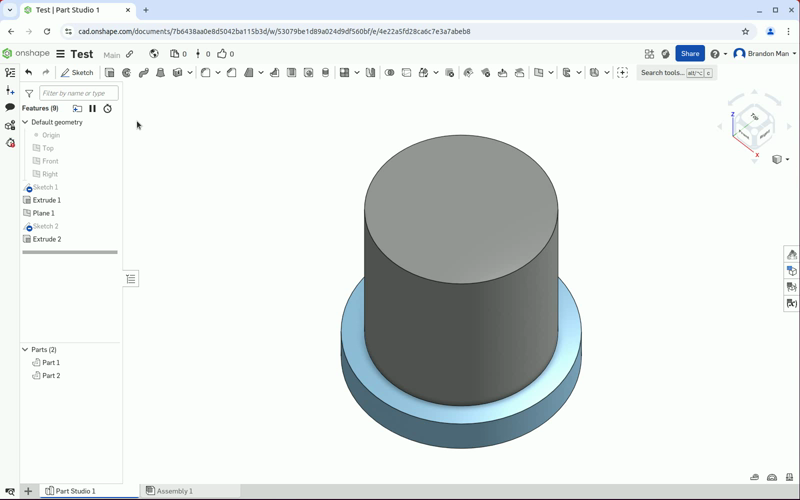
mouse_move(73, 189)
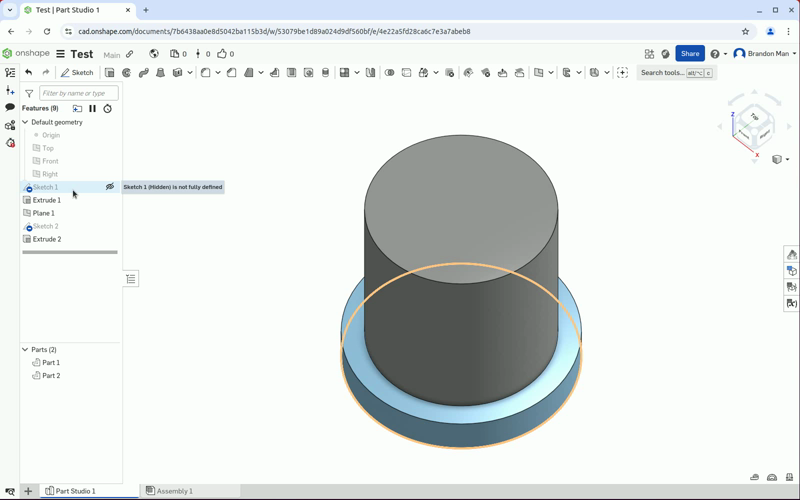
click(73, 189)